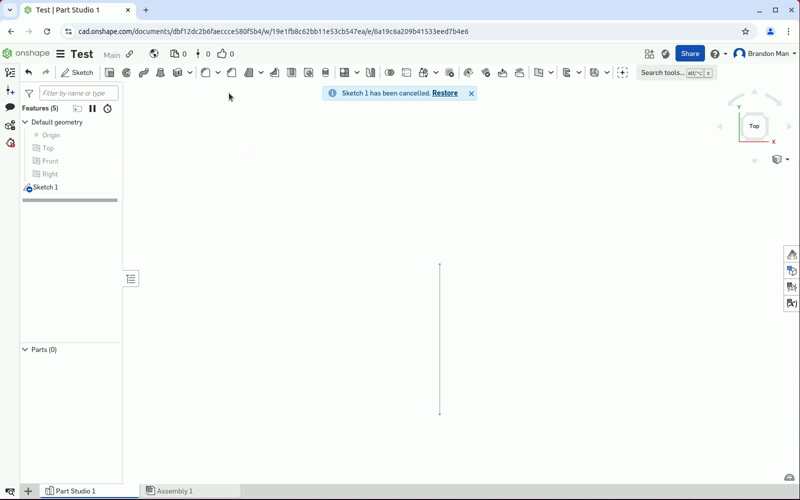
key(shift+h)
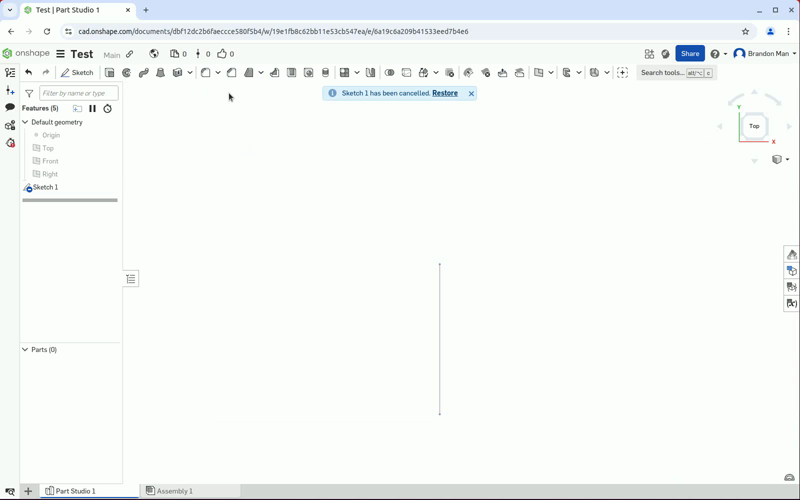
key(shift+s)
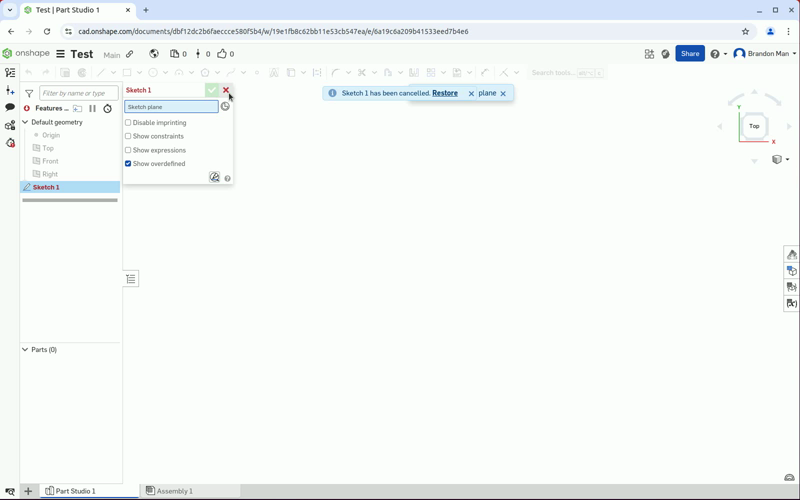
mouse_move(73, 150)
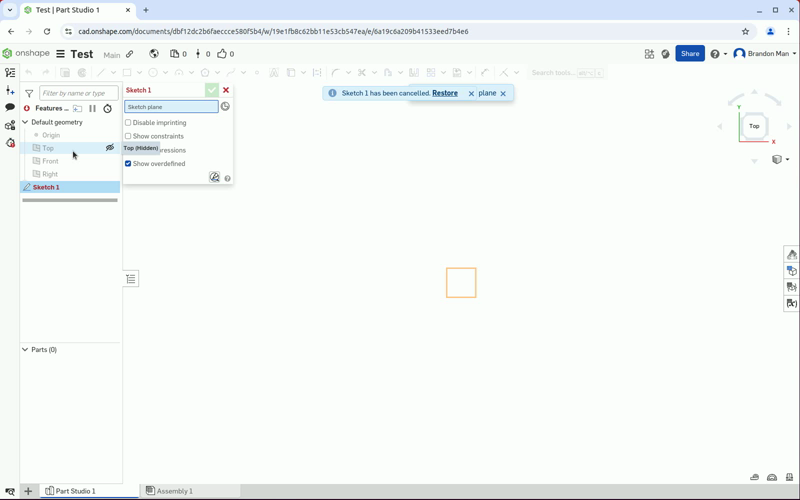
click(73, 150)
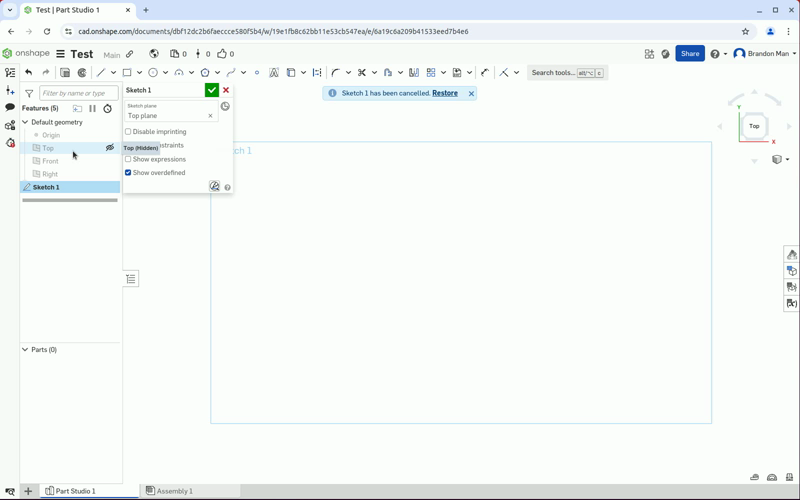
mouse_move(73, 352)
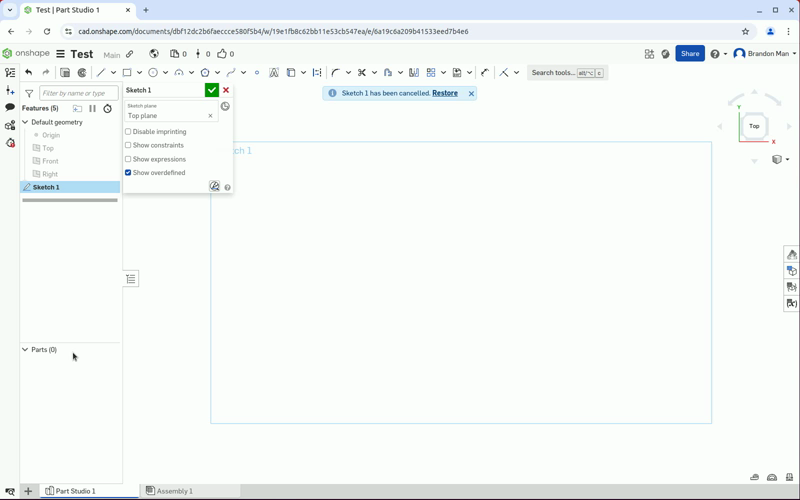
key(y)
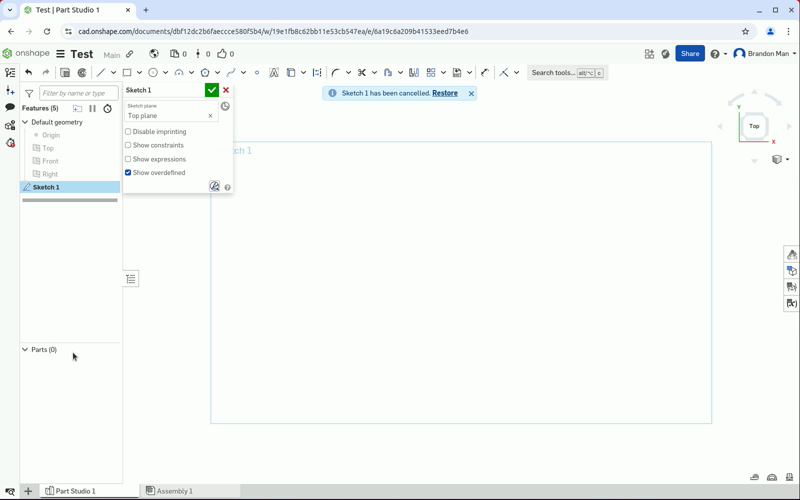
key(l)
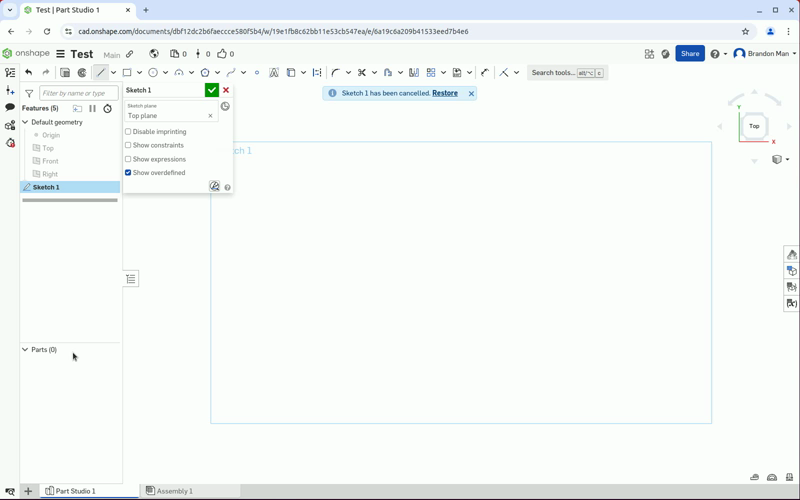
key_down(shift)
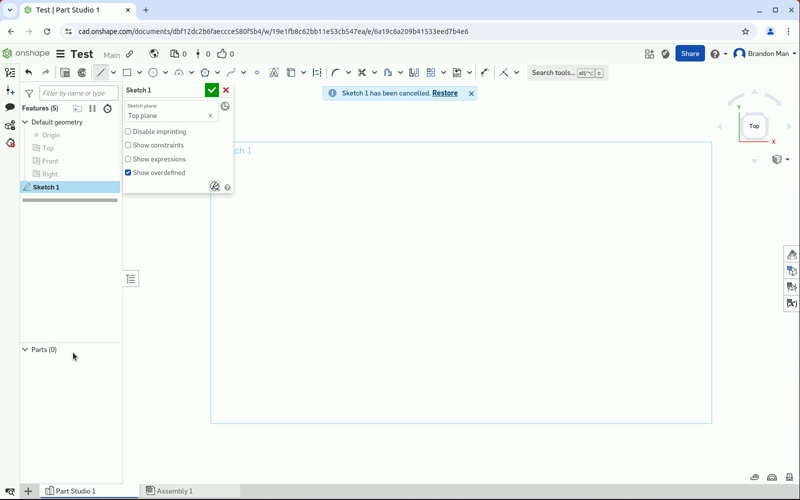
mouse_move(405, 341)
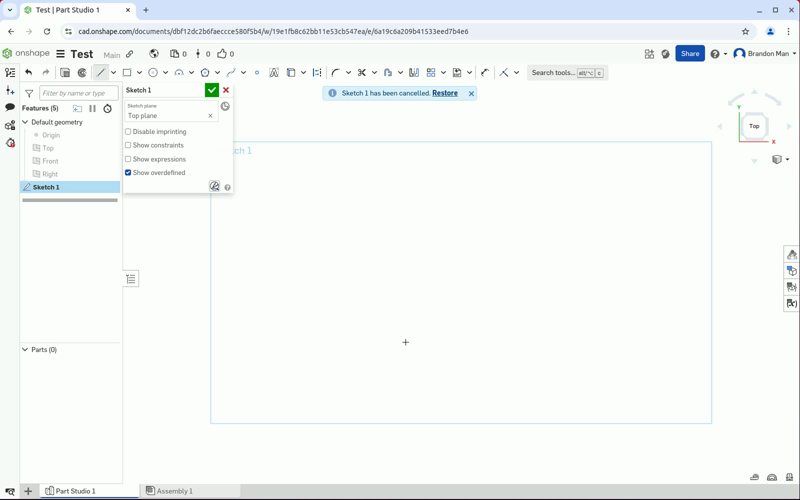
click(405, 341)
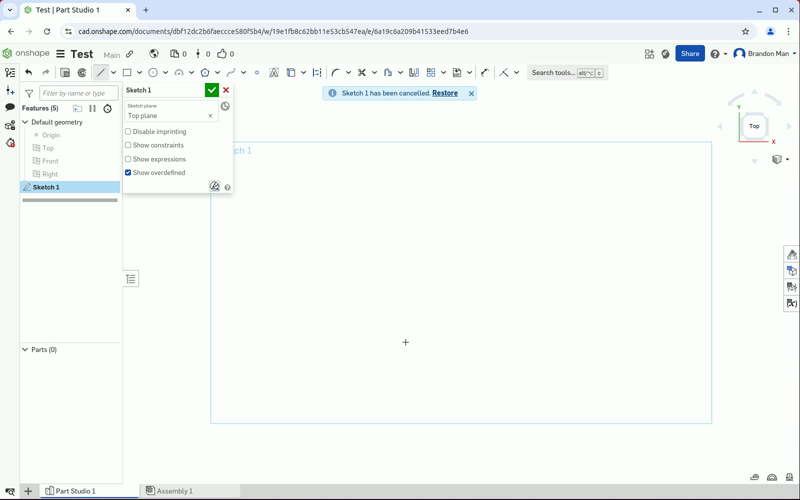
key_up(shift)
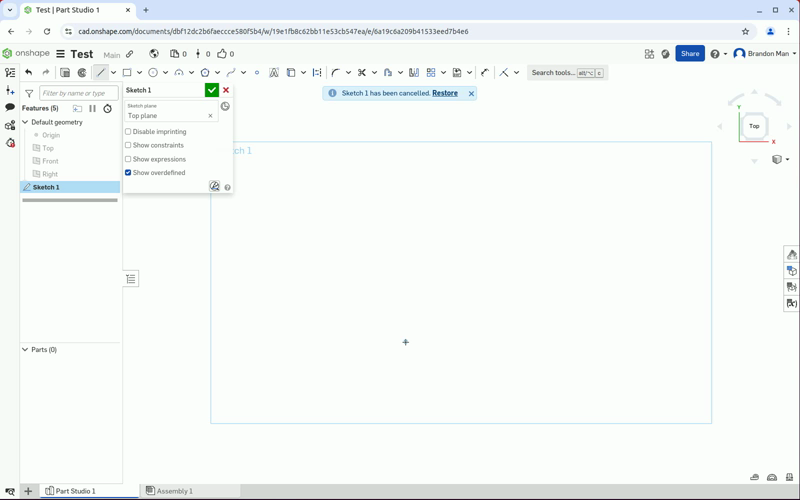
key_down(shift)
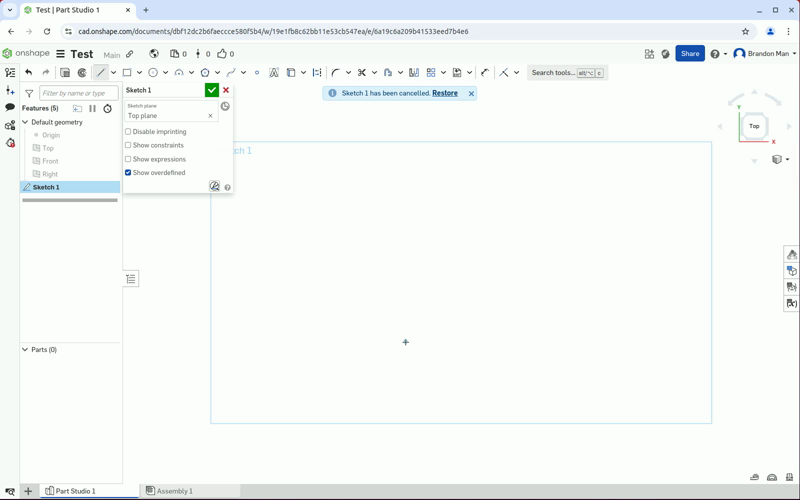
mouse_move(515, 341)
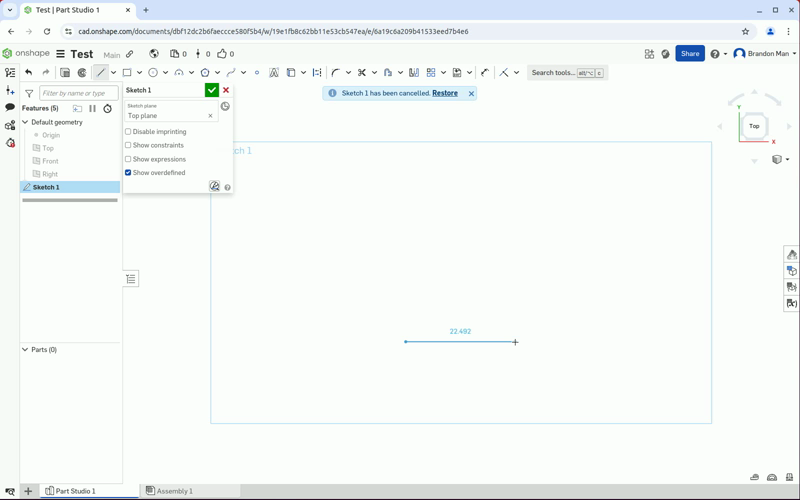
click(515, 341)
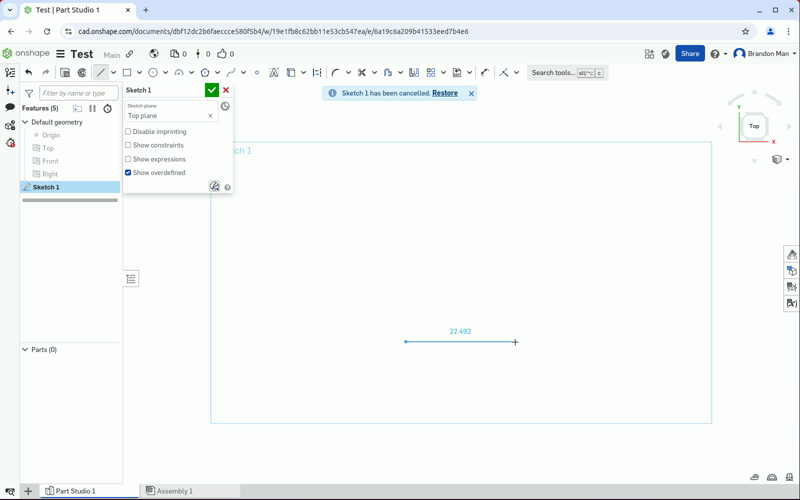
key_up(shift)
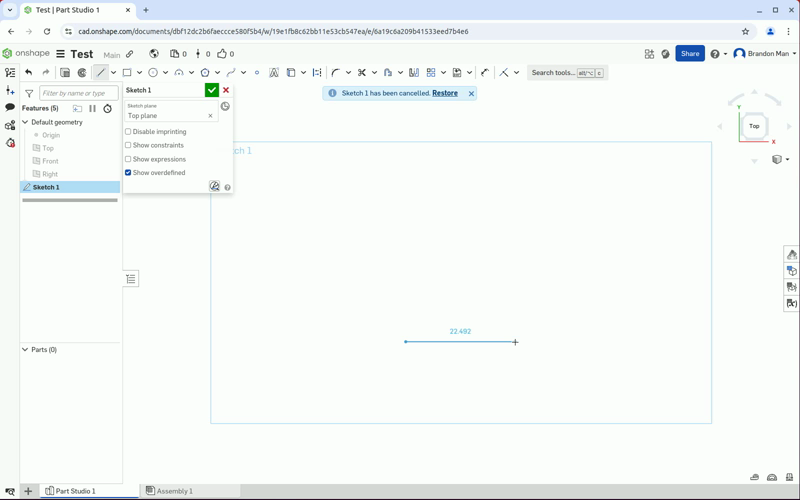
key_down(shift)
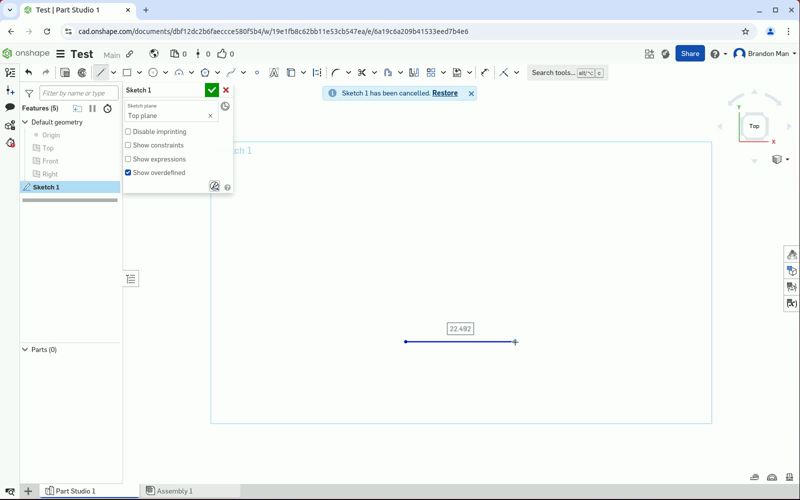
mouse_move(515, 224)
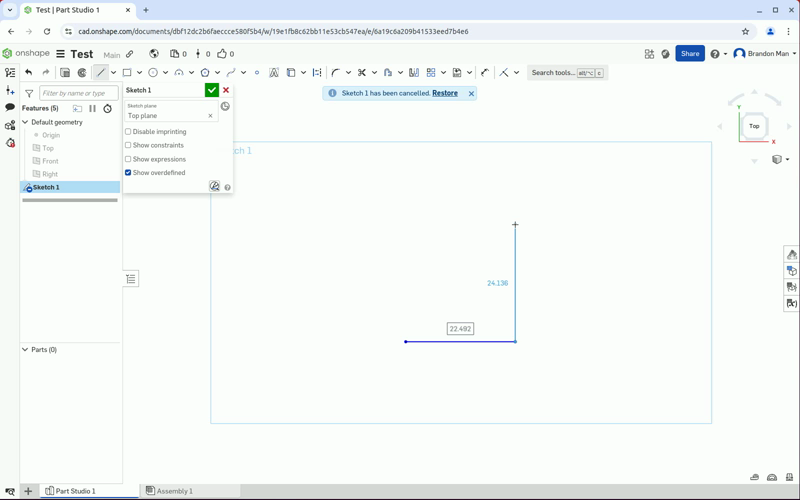
click(515, 224)
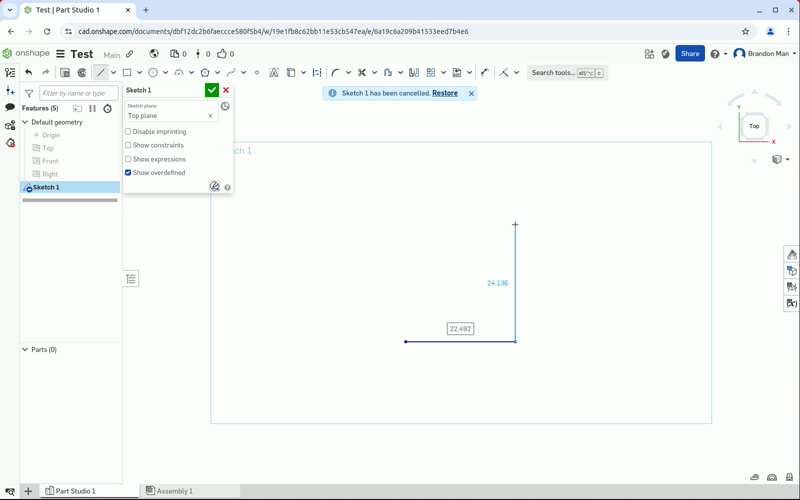
key_up(shift)
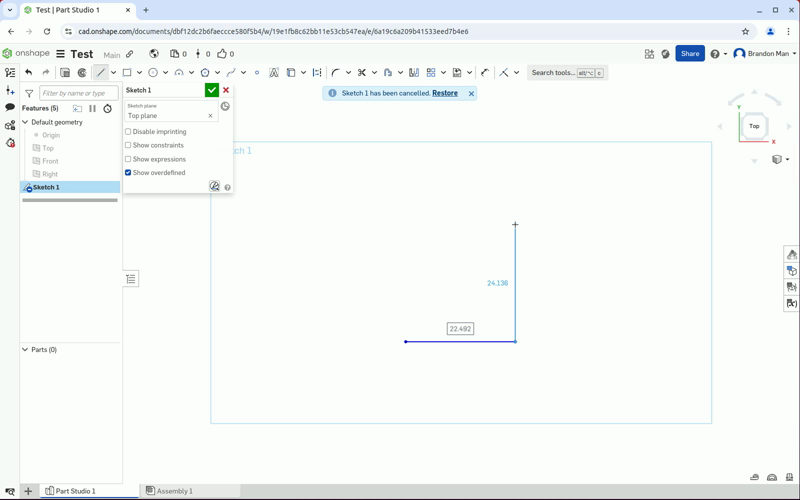
key_down(shift)
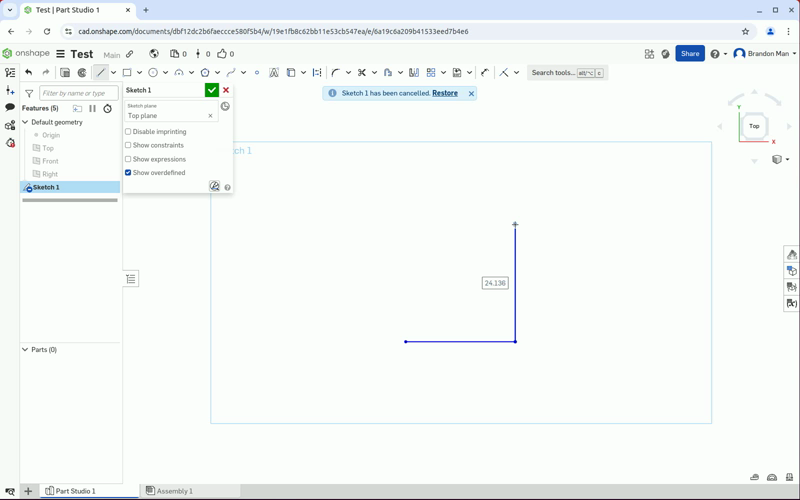
mouse_move(405, 224)
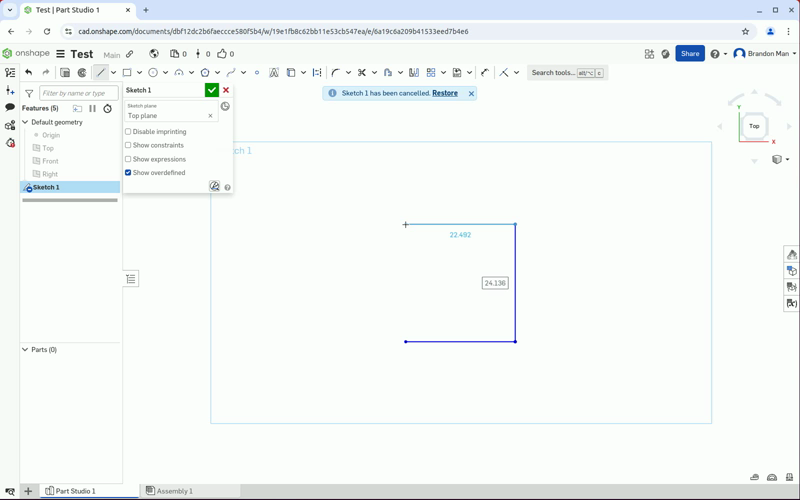
click(405, 224)
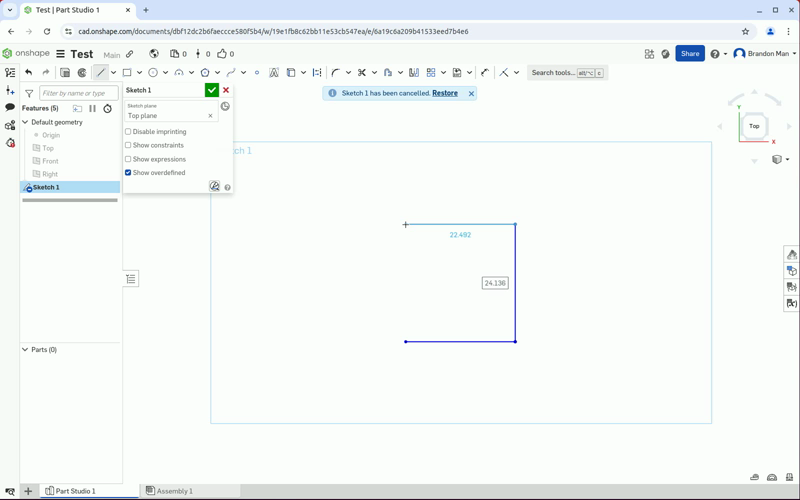
key_up(shift)
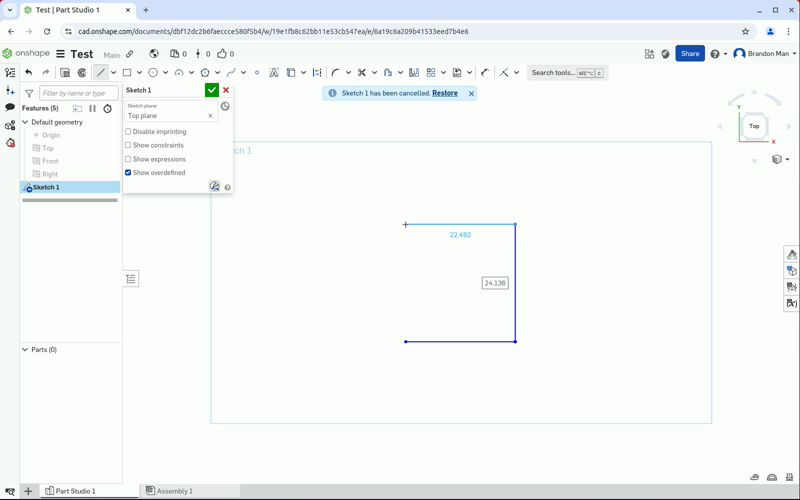
key_down(shift)
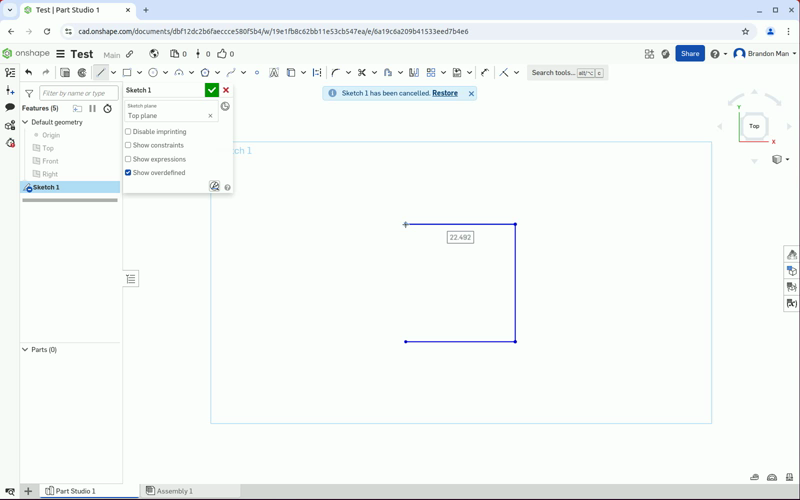
mouse_move(405, 341)
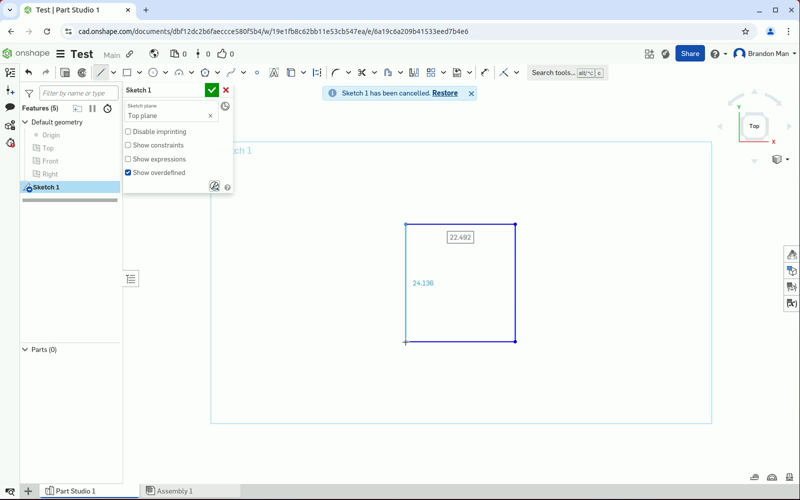
key_up(shift)
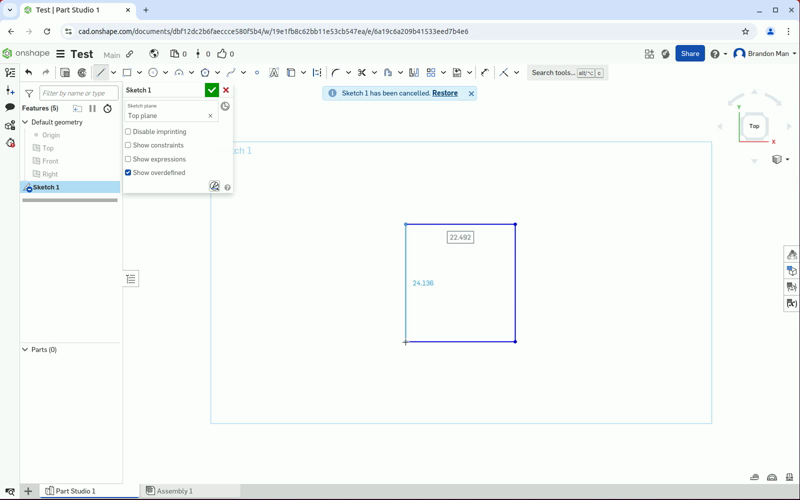
click(405, 341)
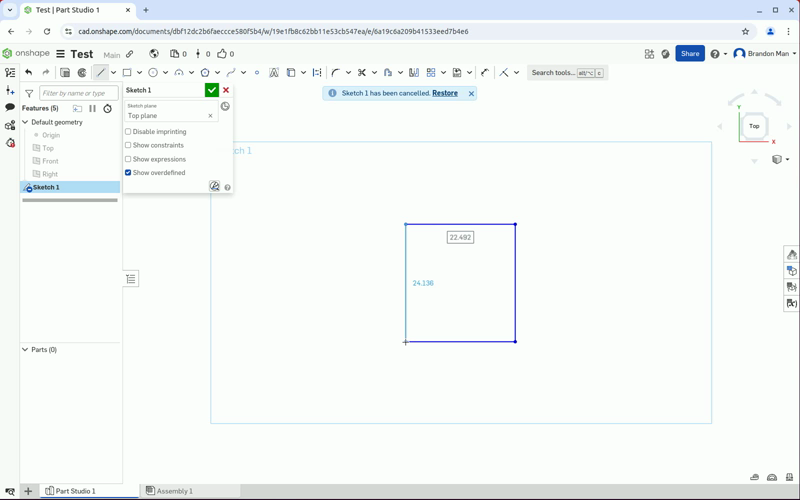
key(esc)
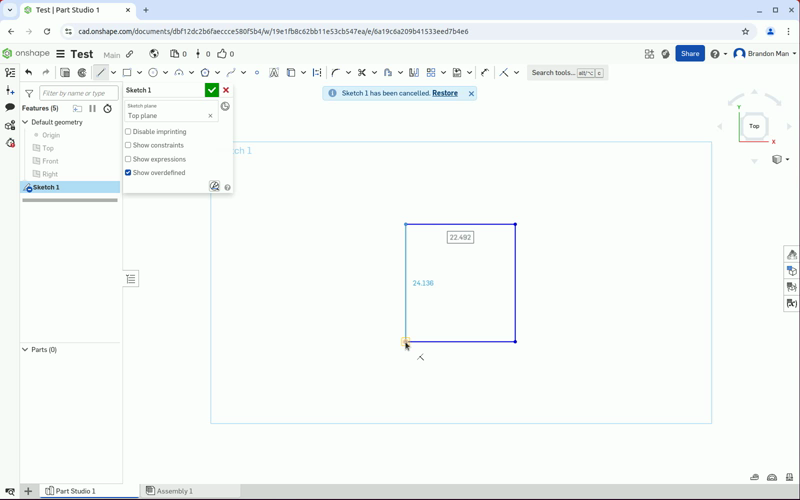
mouse_move(471, 236)
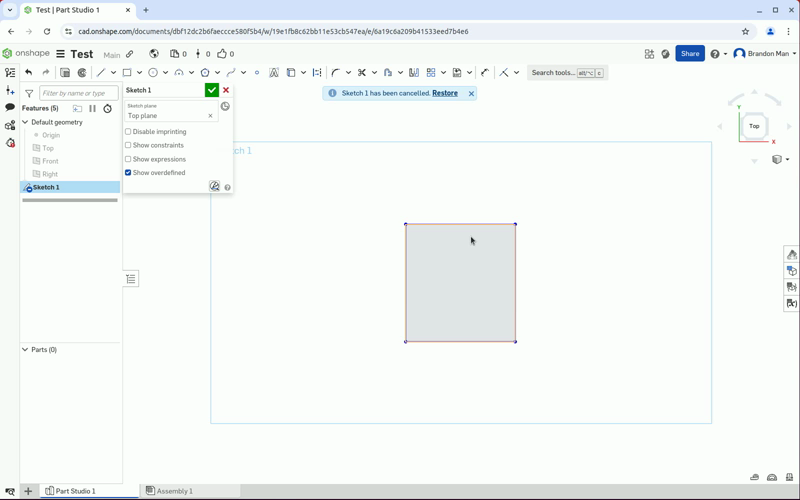
click(471, 236)
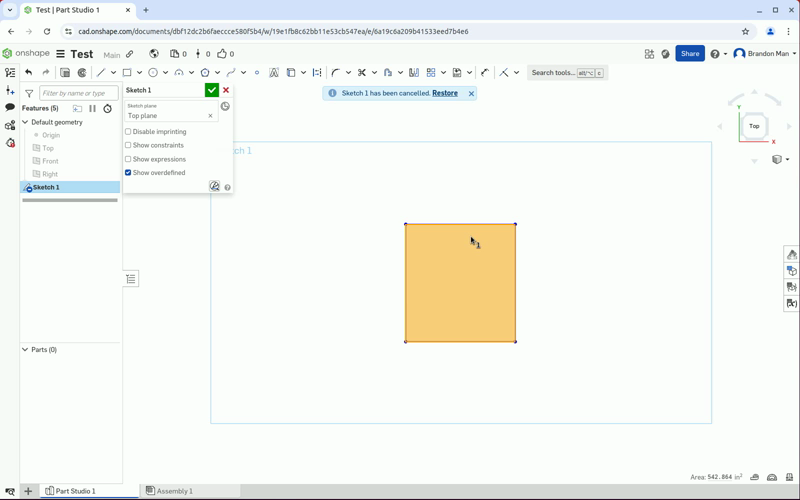
mouse_move(73, 352)
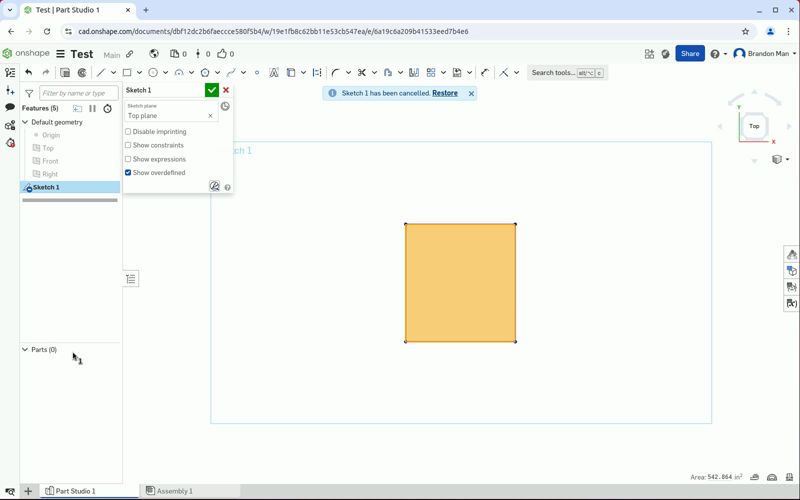
key(shift+y)
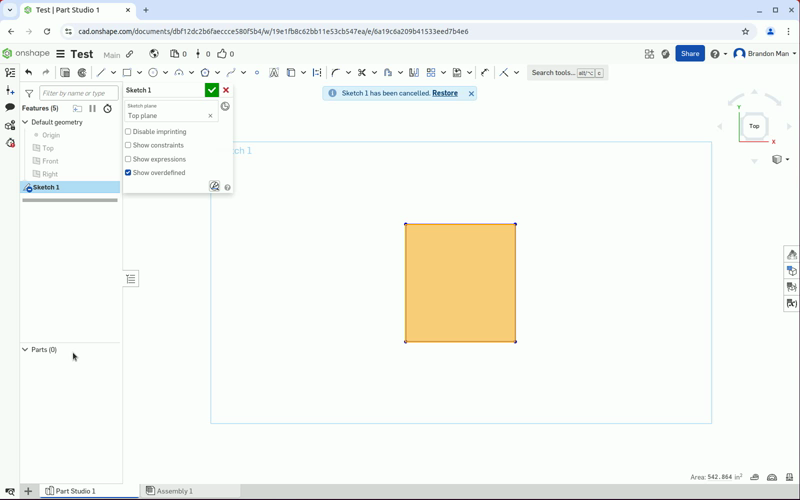
key(shift+e)
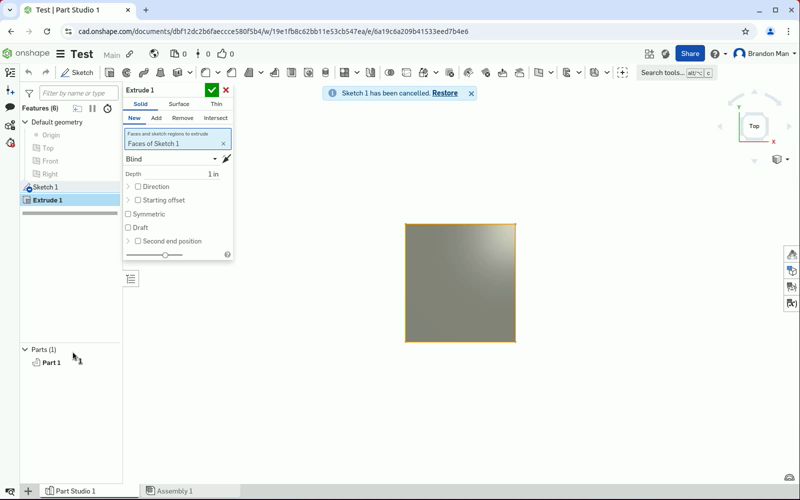
mouse_move(143, 106)
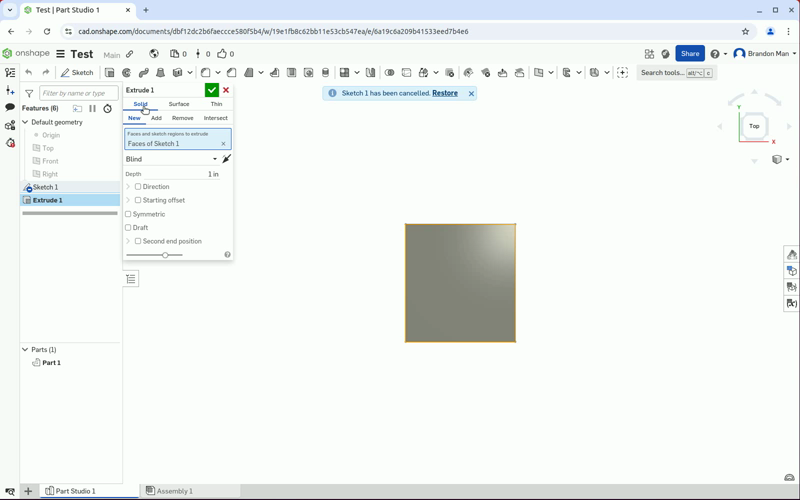
click(143, 106)
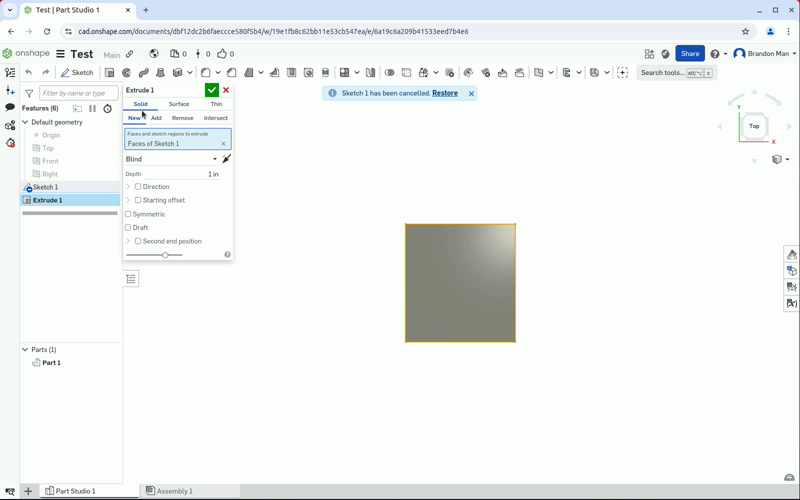
mouse_move(137, 120)
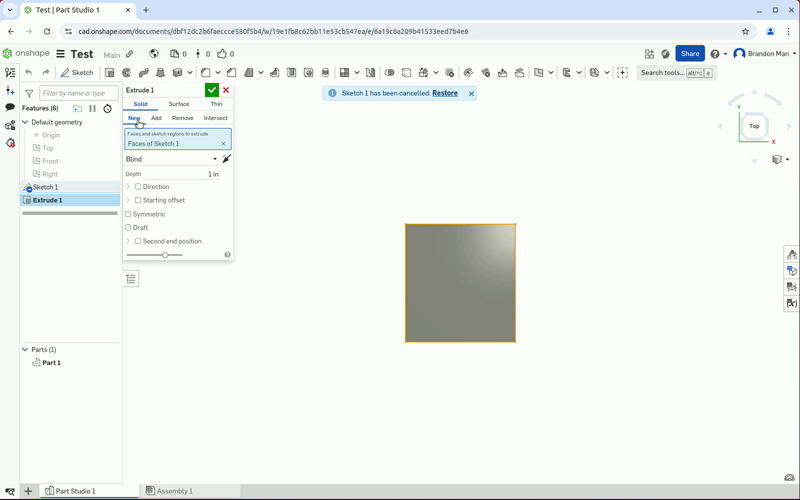
click(137, 120)
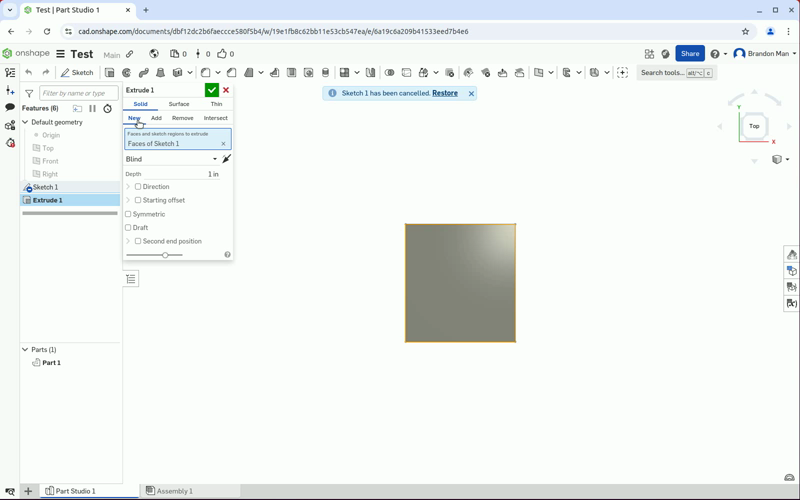
key(tab, 4)
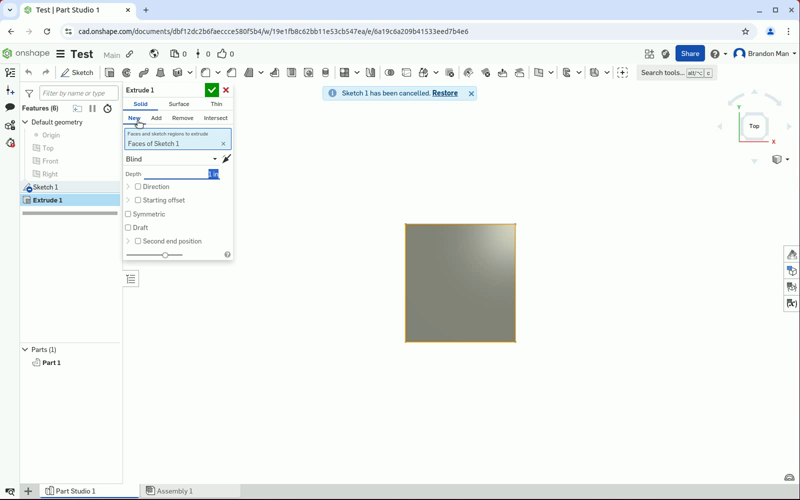
text(5.536)
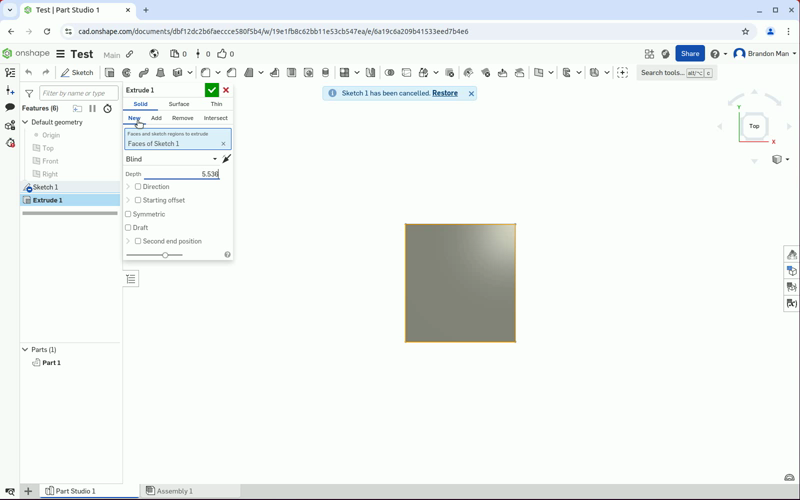
key(enter)
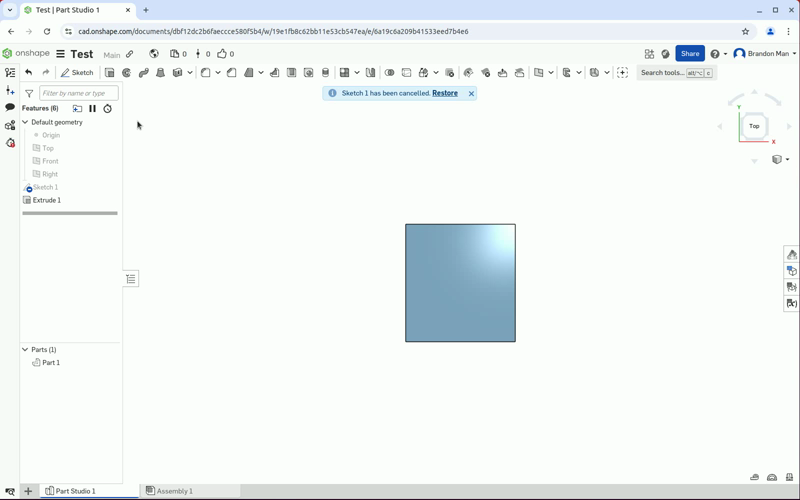
key(shift+h)
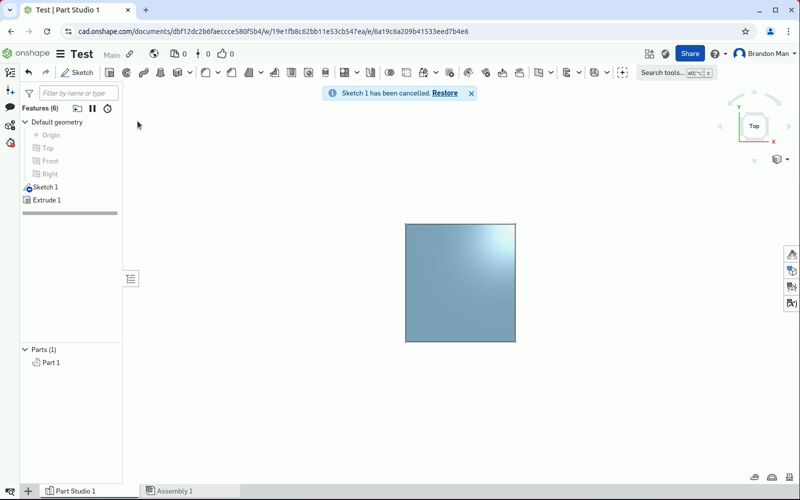
key(shift+h)
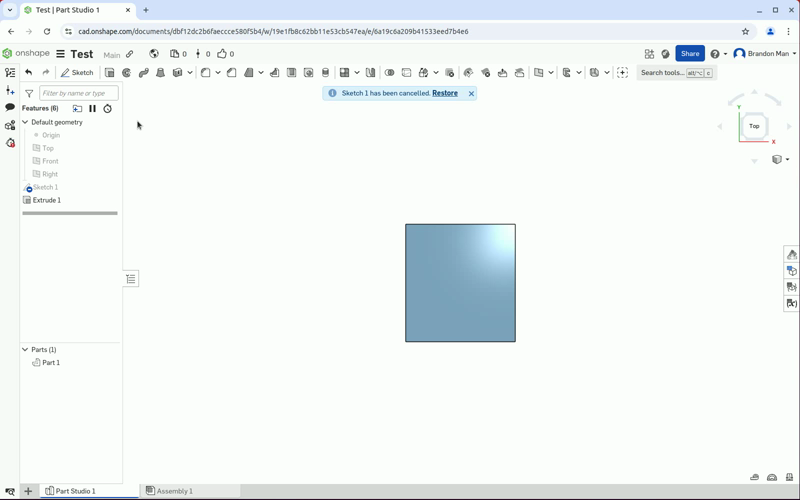
mouse_move(73, 189)
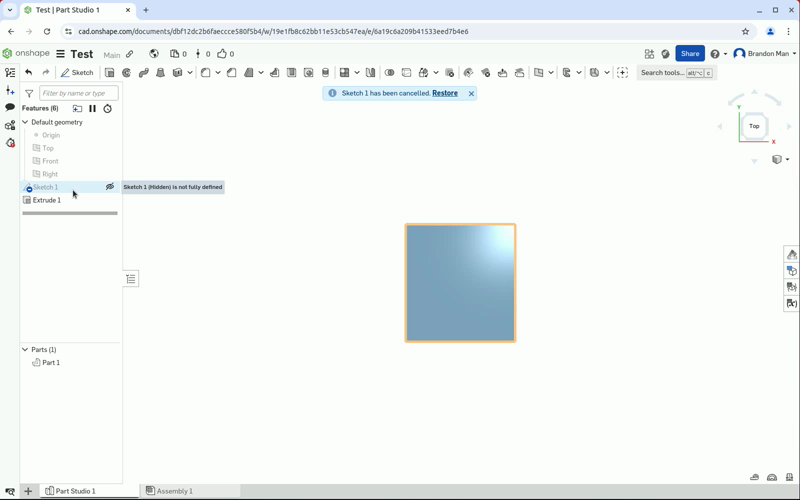
click(73, 189)
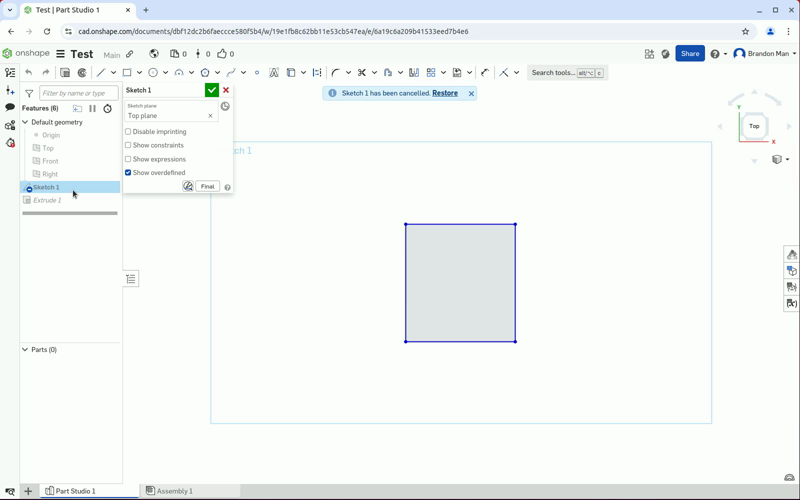
mouse_move(229, 92)
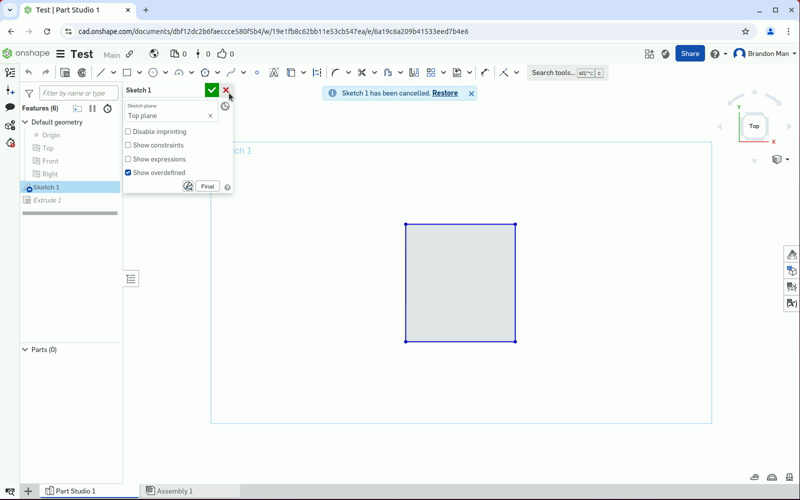
click(229, 92)
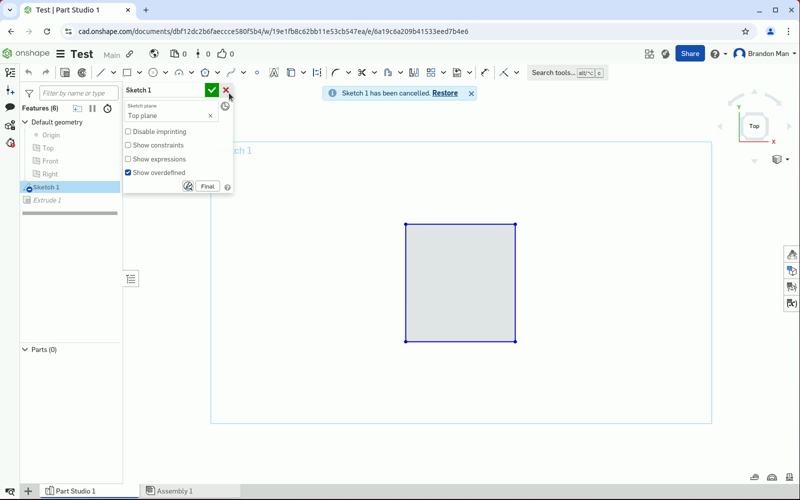
key(shift+s)
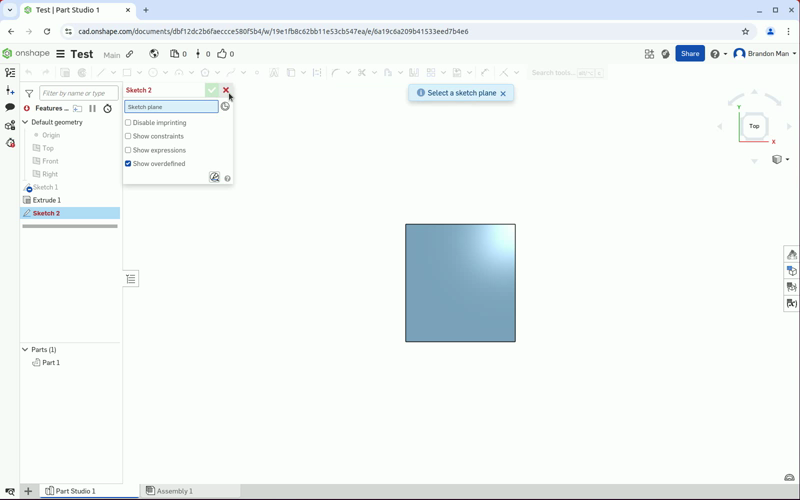
mouse_move(73, 150)
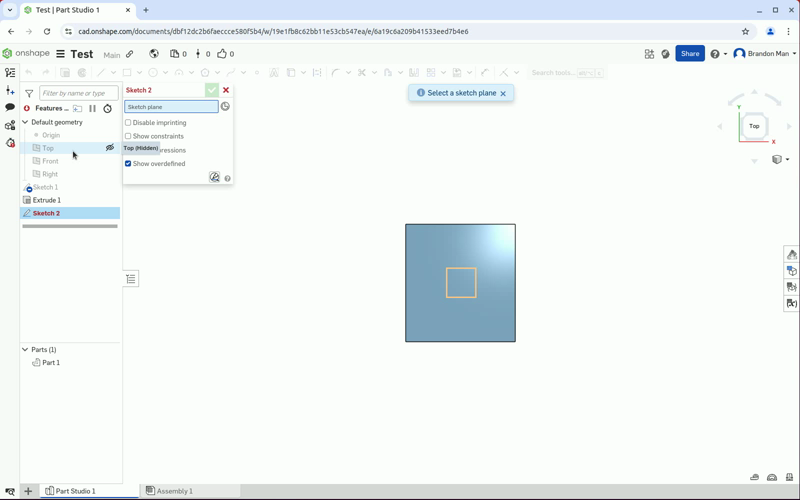
click(73, 150)
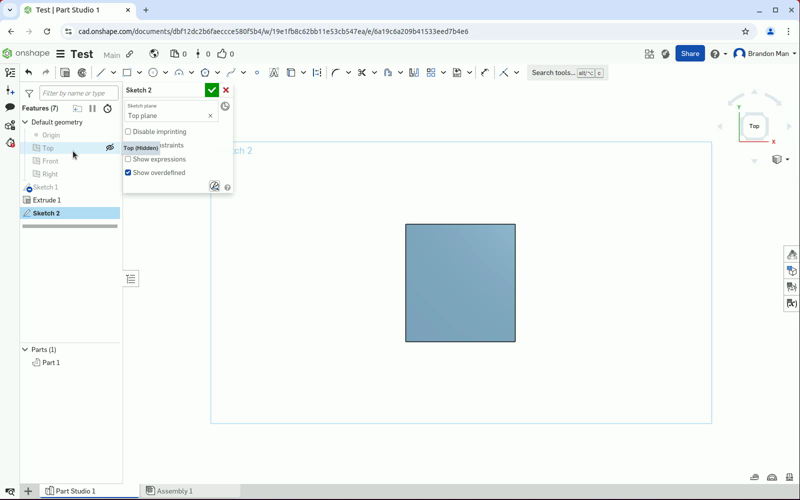
mouse_move(73, 352)
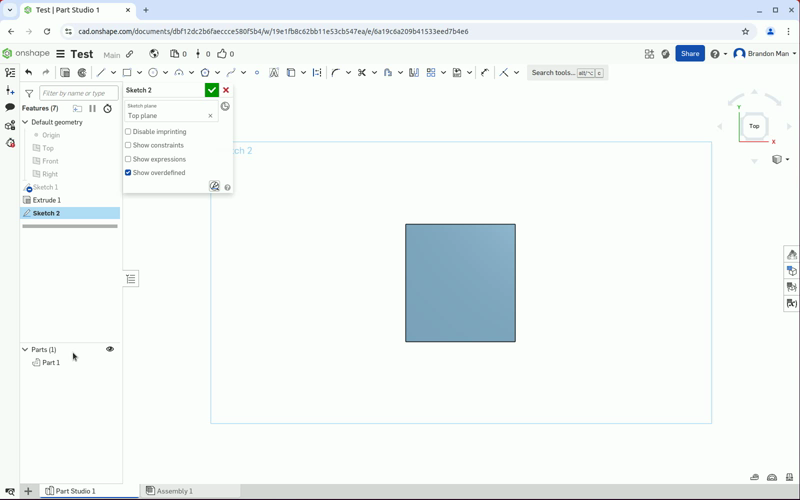
key(y)
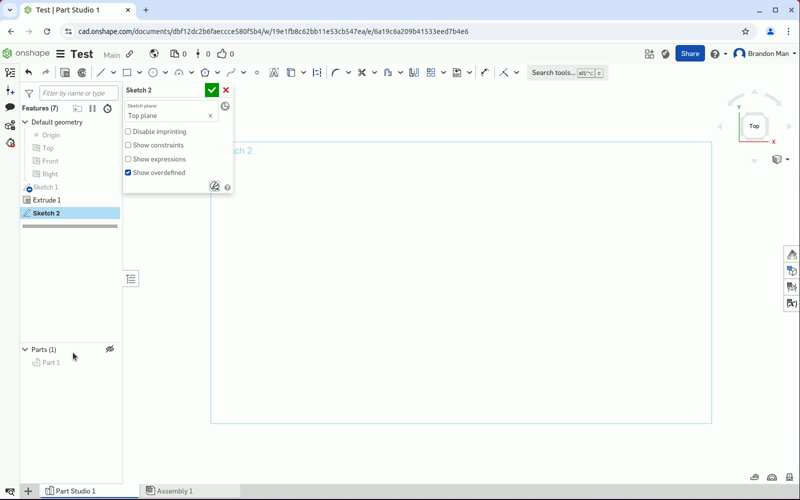
key(c)
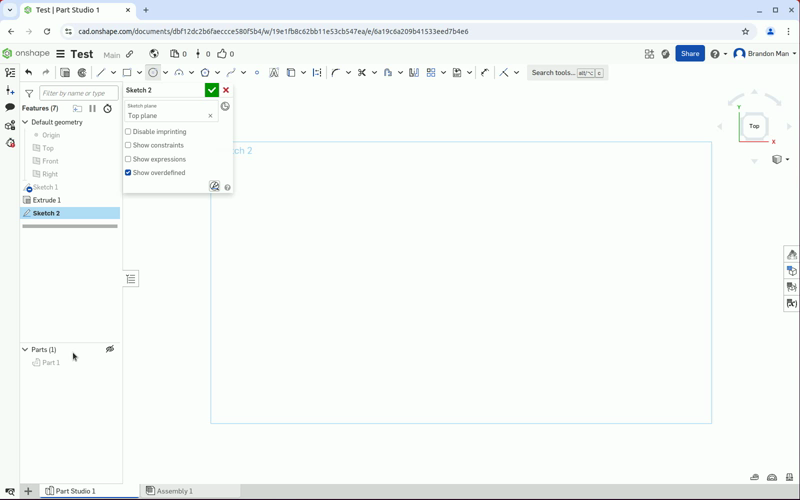
key_down(shift)
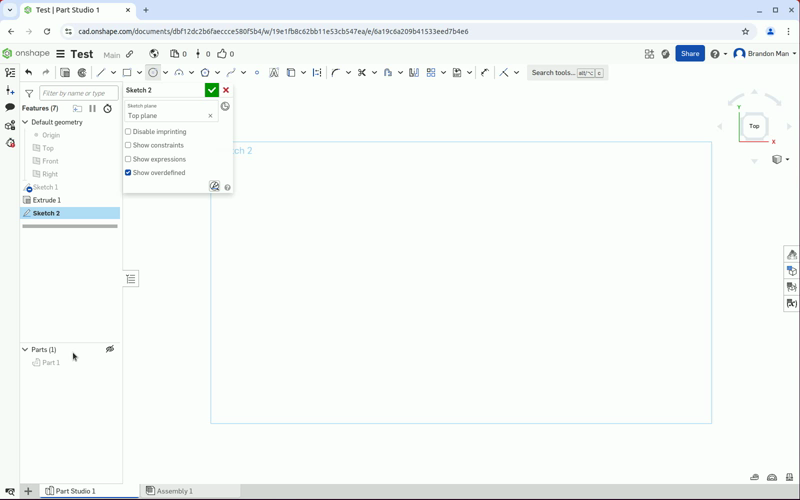
mouse_move(460, 341)
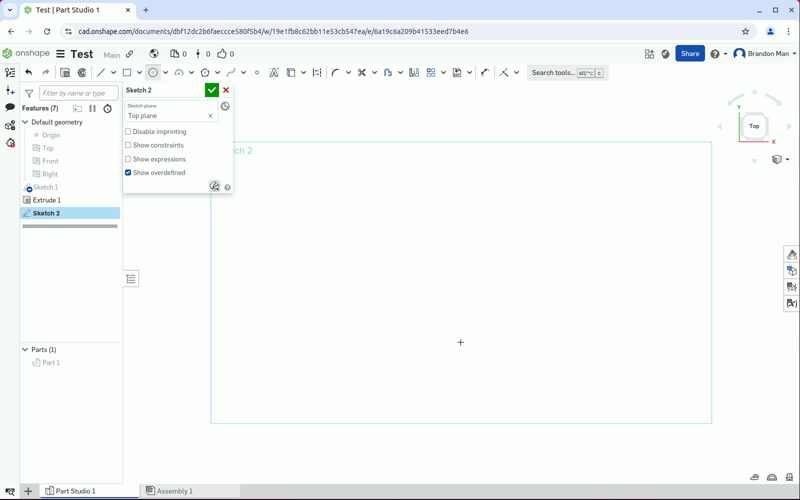
click(460, 341)
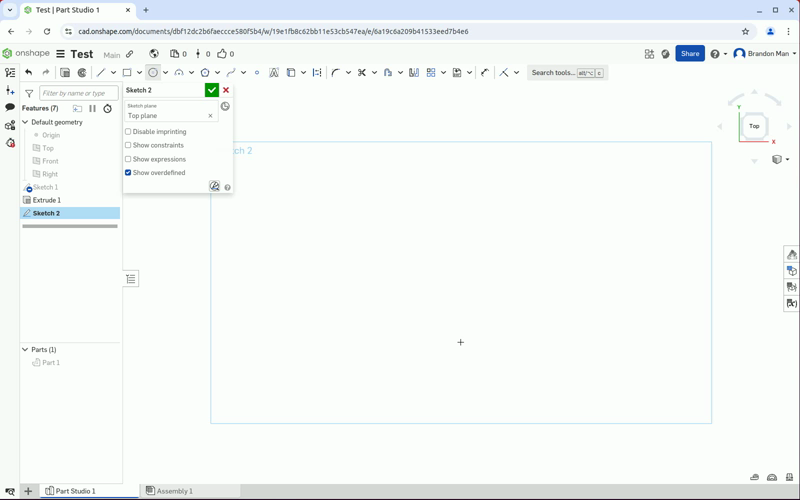
key_up(shift)
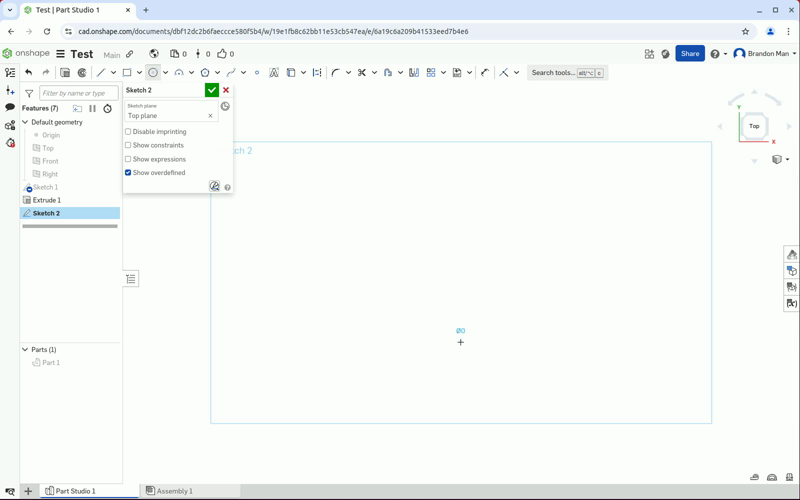
mouse_move(516, 341)
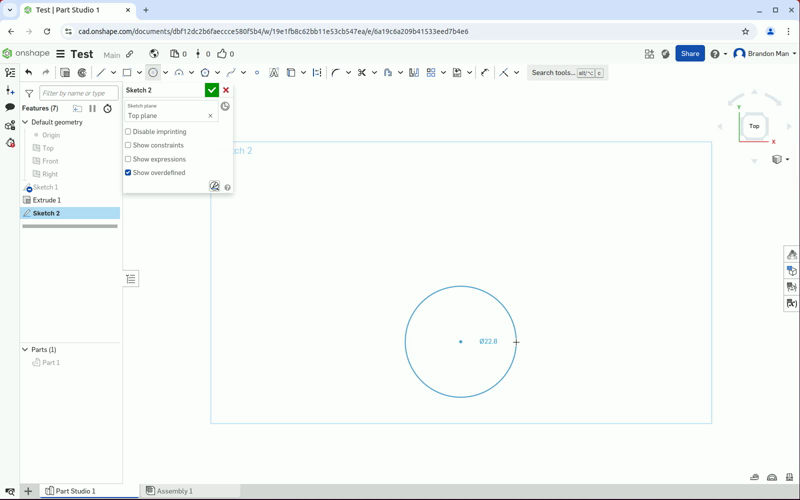
click(516, 341)
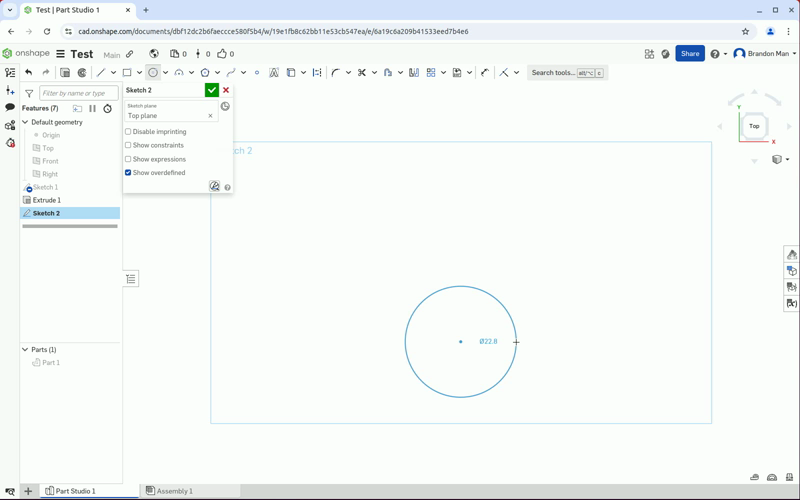
key(esc)
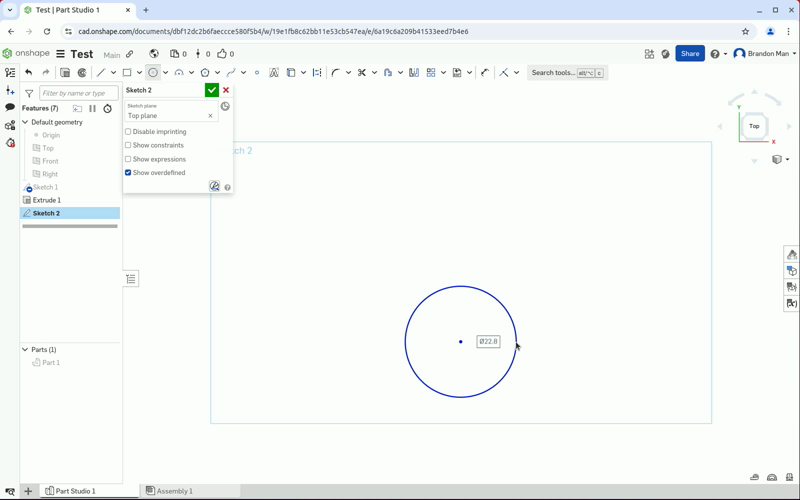
mouse_move(487, 375)
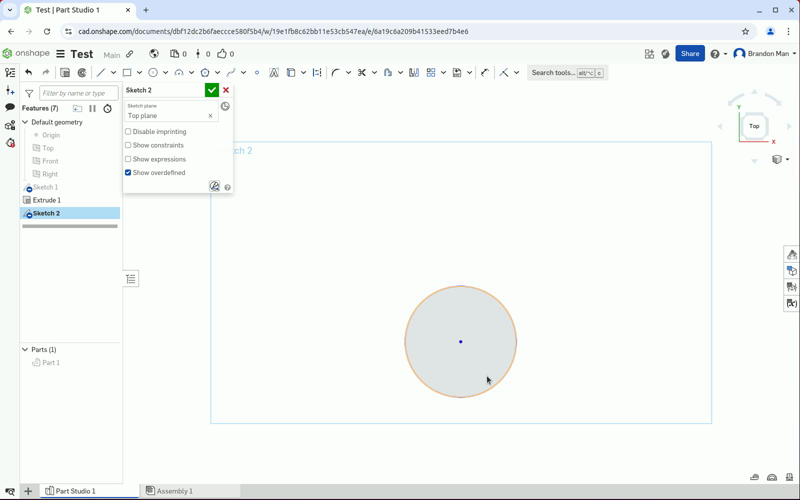
click(487, 375)
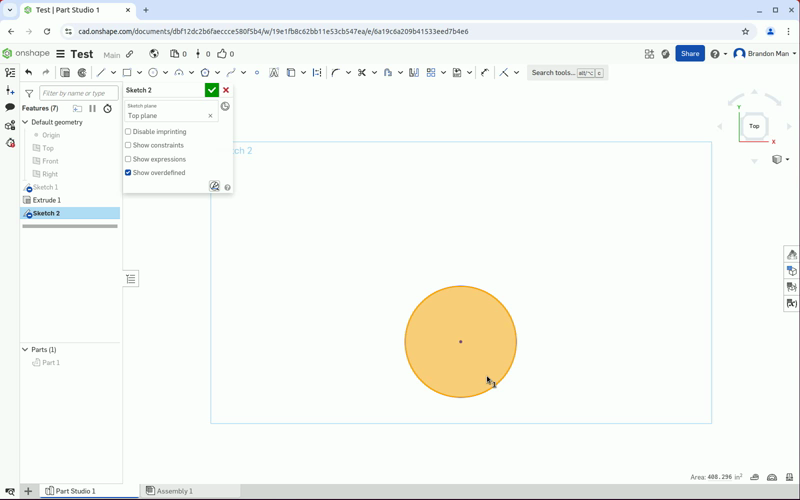
mouse_move(73, 352)
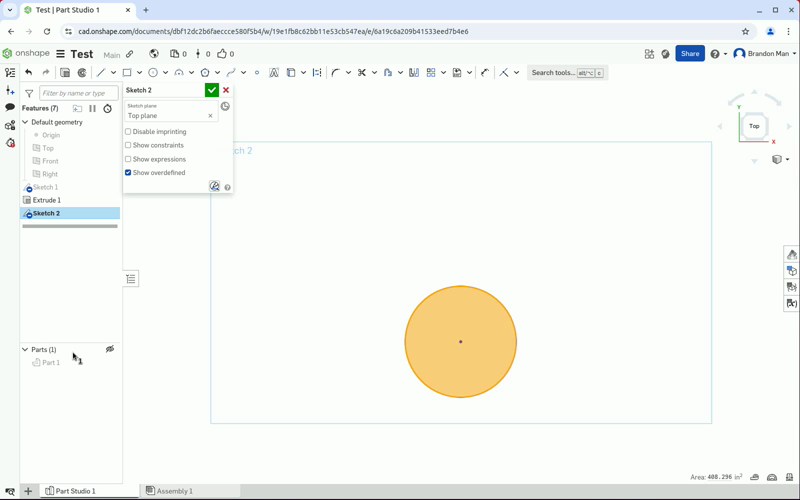
key(shift+y)
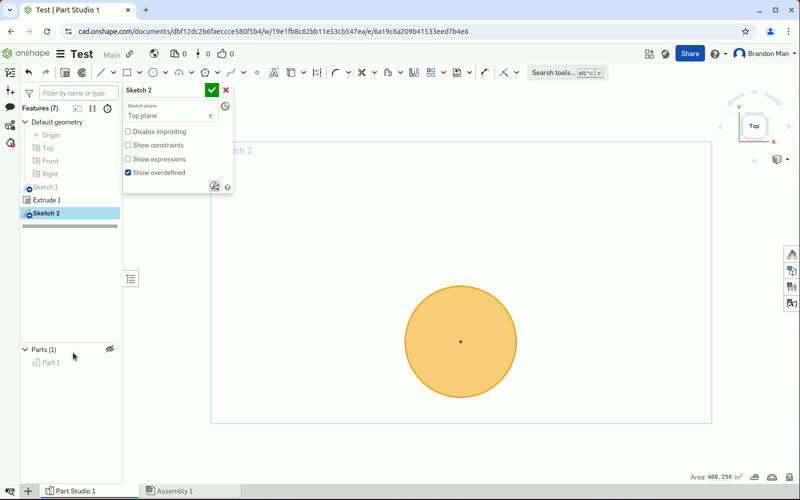
key(shift+e)
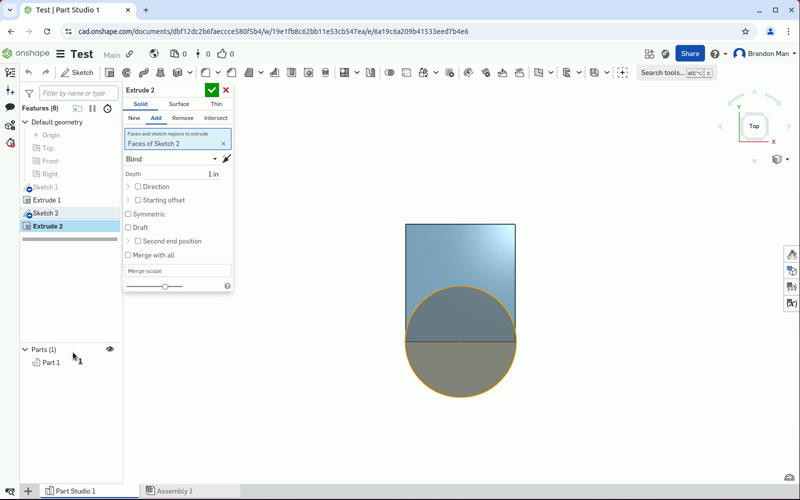
mouse_move(143, 106)
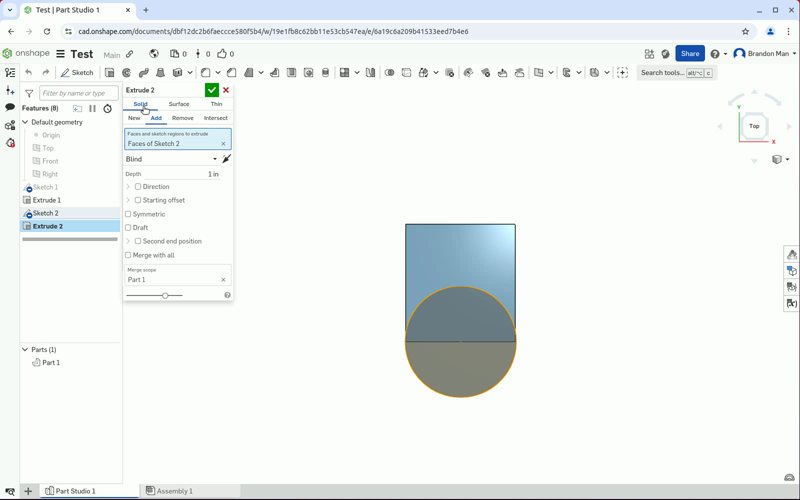
click(143, 106)
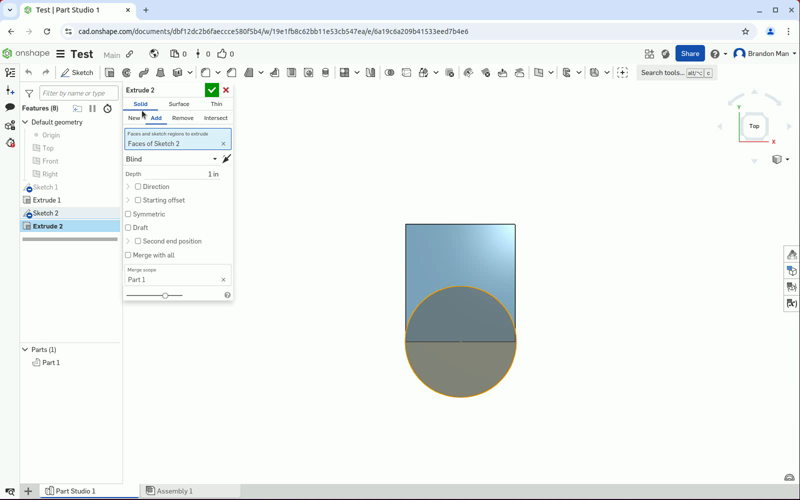
mouse_move(137, 120)
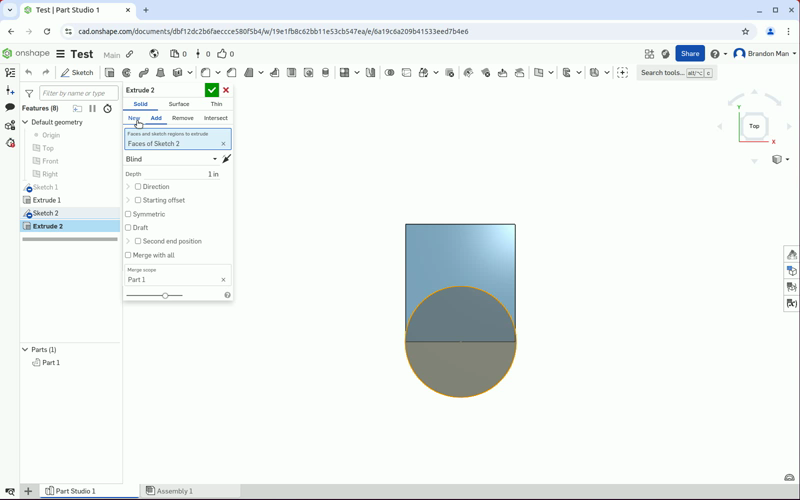
click(137, 120)
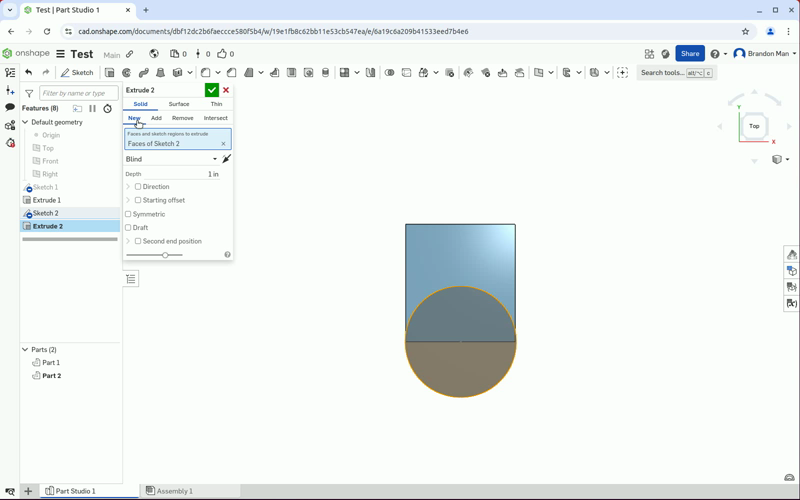
key(tab, 4)
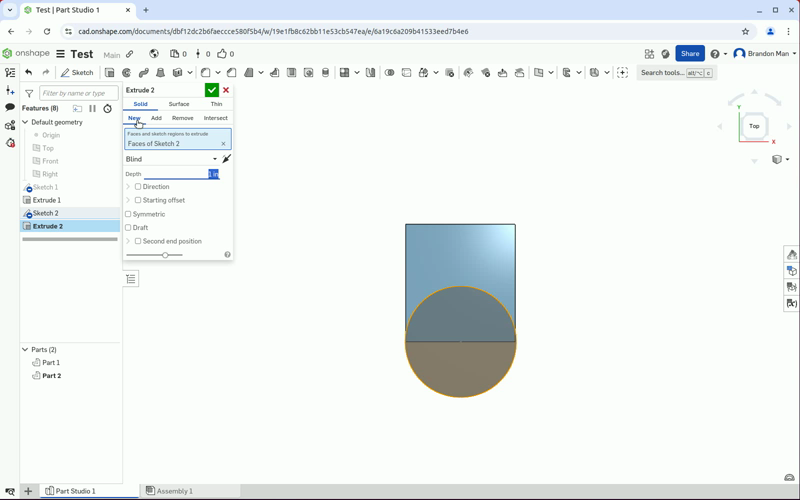
text(10.832)
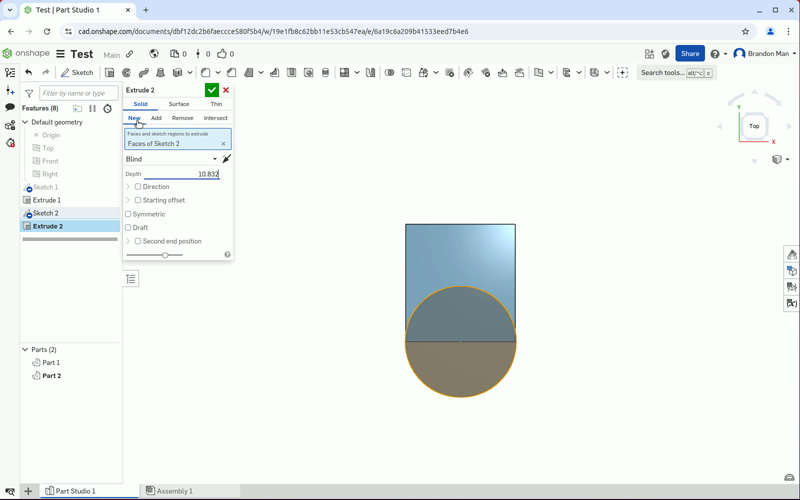
key(enter)
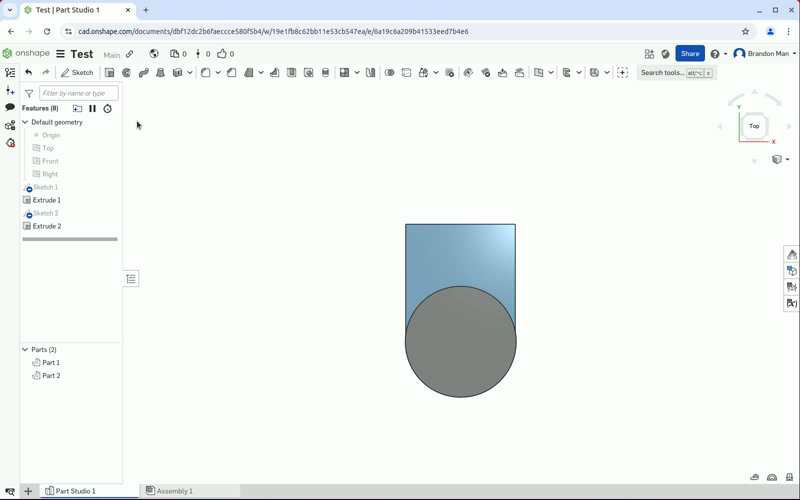
key(shift+h)
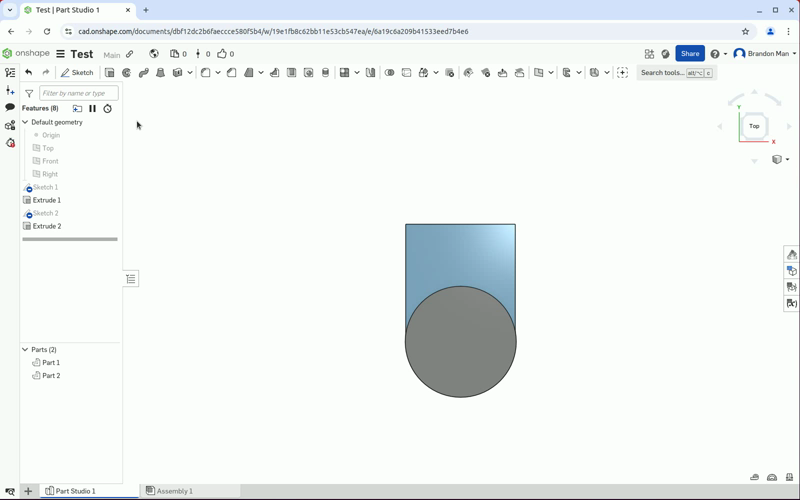
key(shift+h)
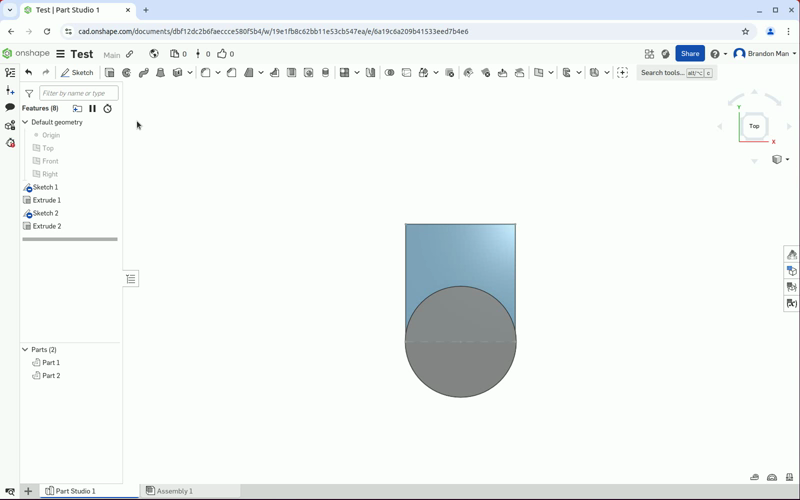
key(shift+7)
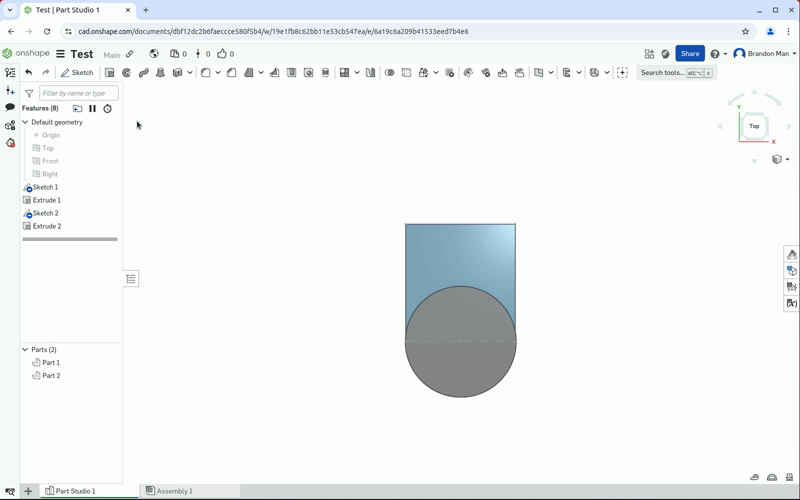
key(up, 3)
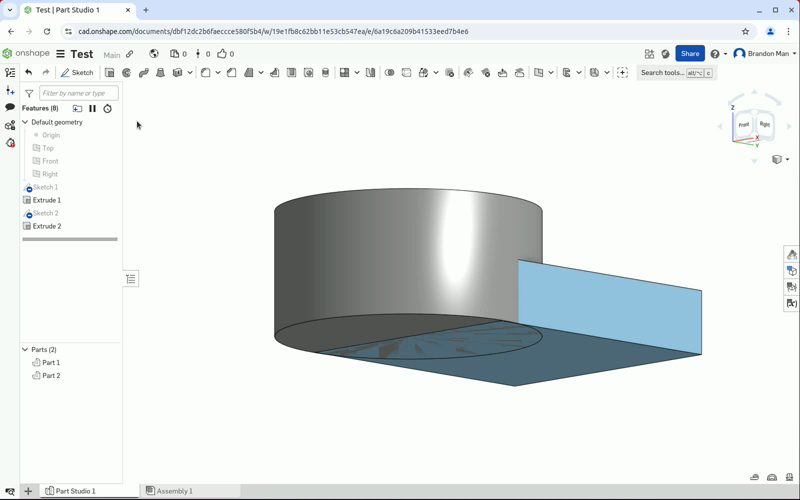
key(left, 3)
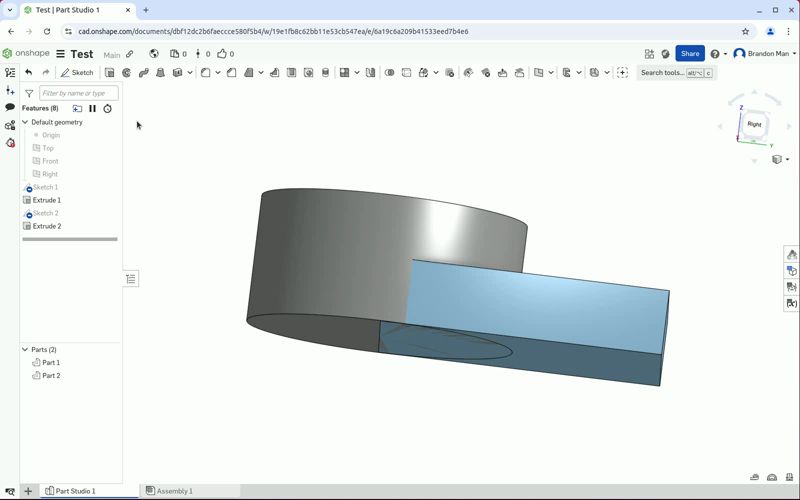
key(right, 3)
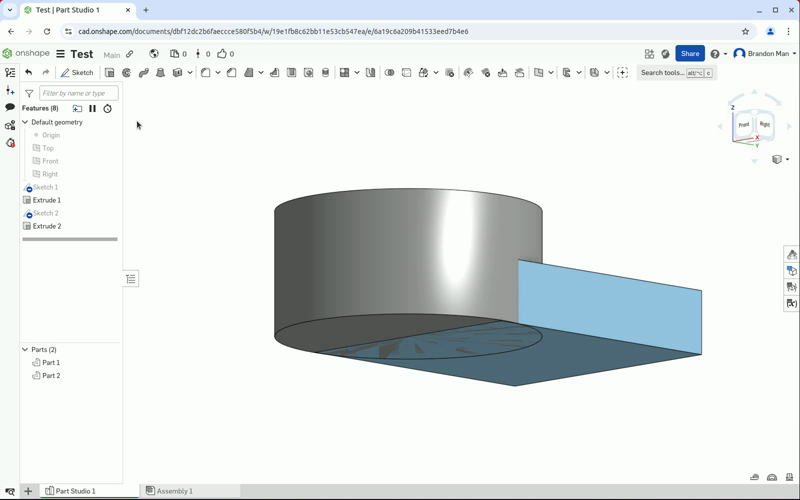
key(down, 3)
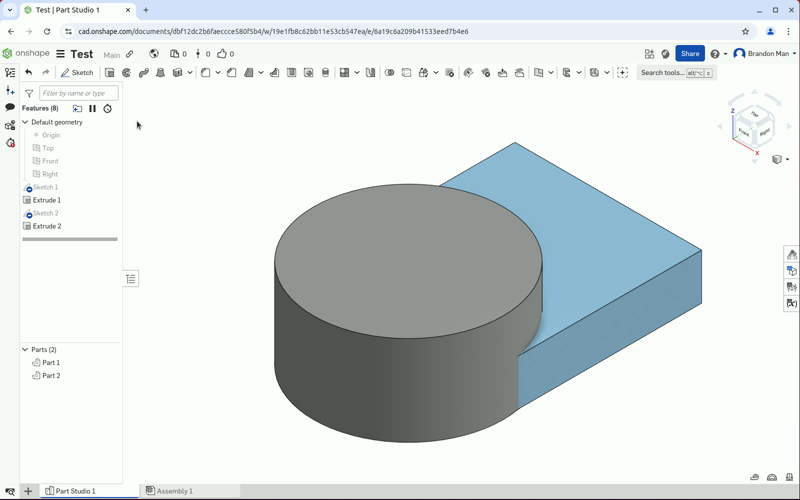
mouse_move(73, 189)
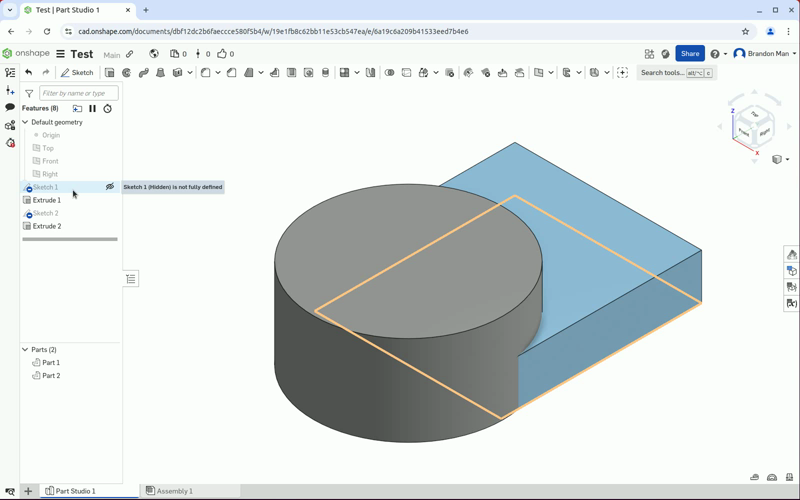
click(73, 189)